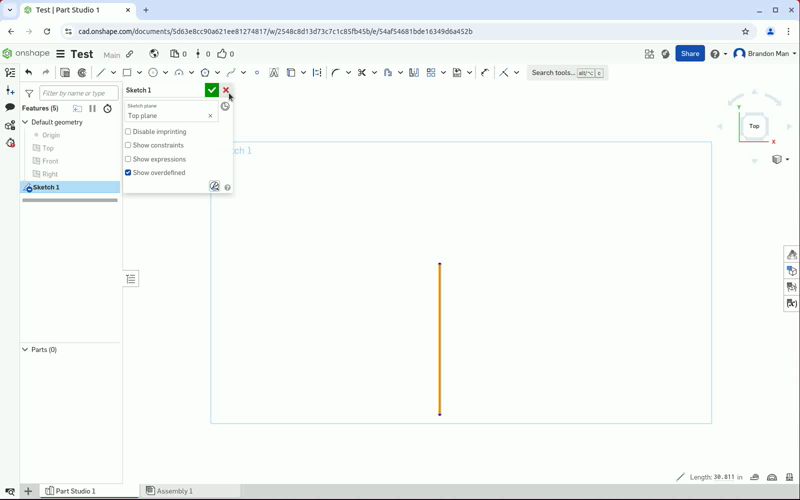
key(shift+h)
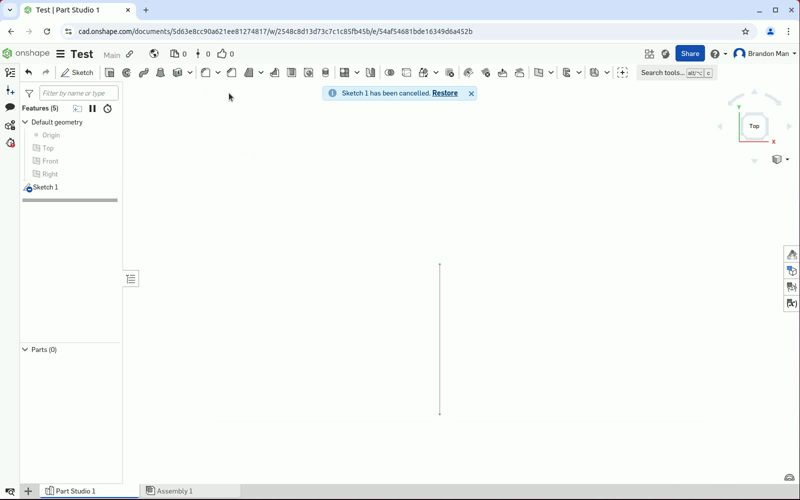
key(shift+s)
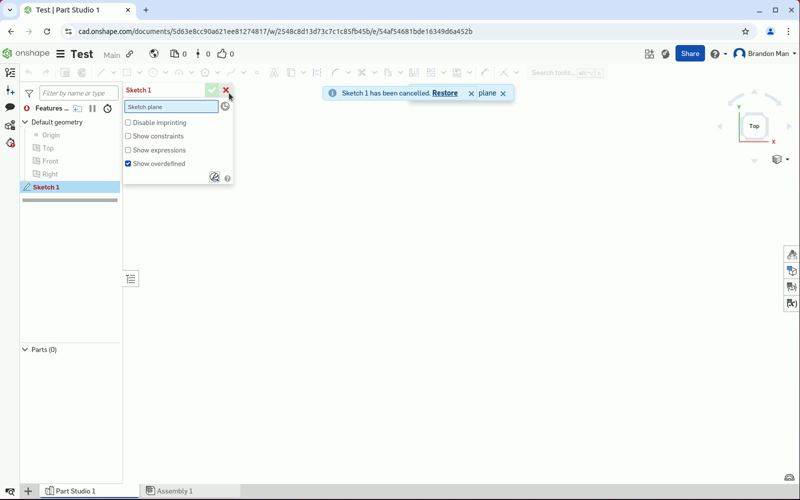
mouse_move(73, 150)
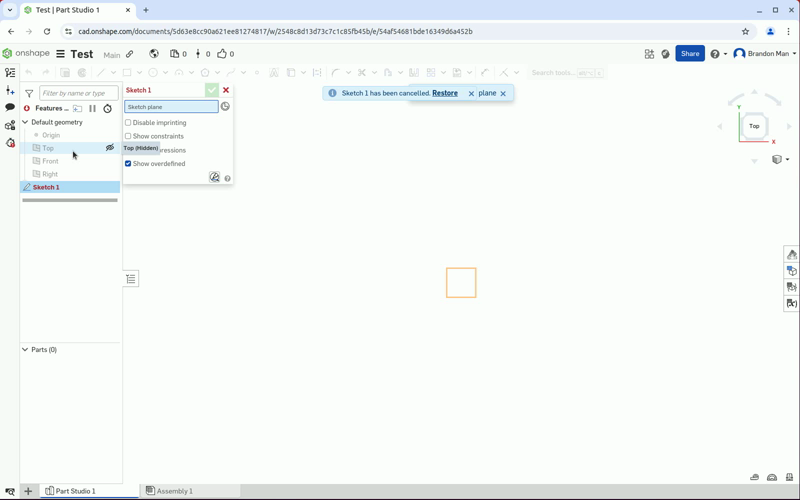
click(73, 150)
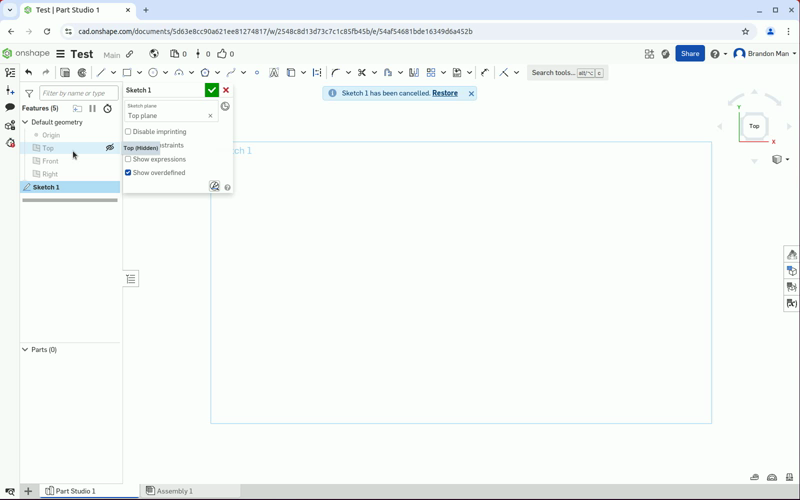
mouse_move(73, 352)
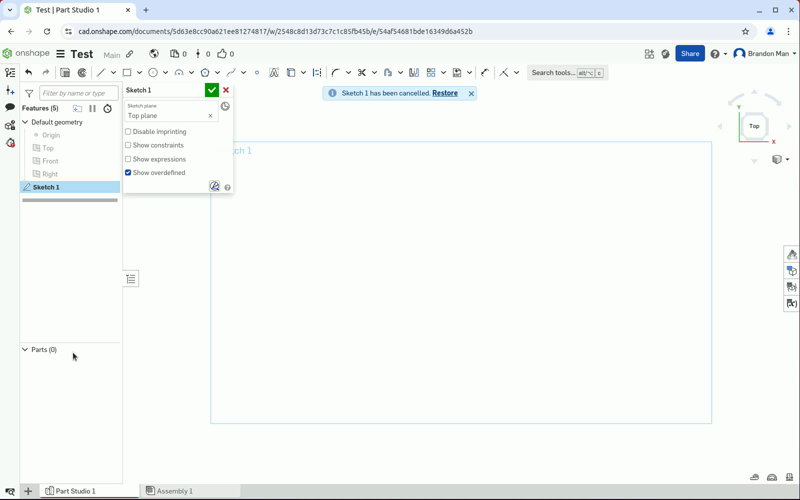
key(y)
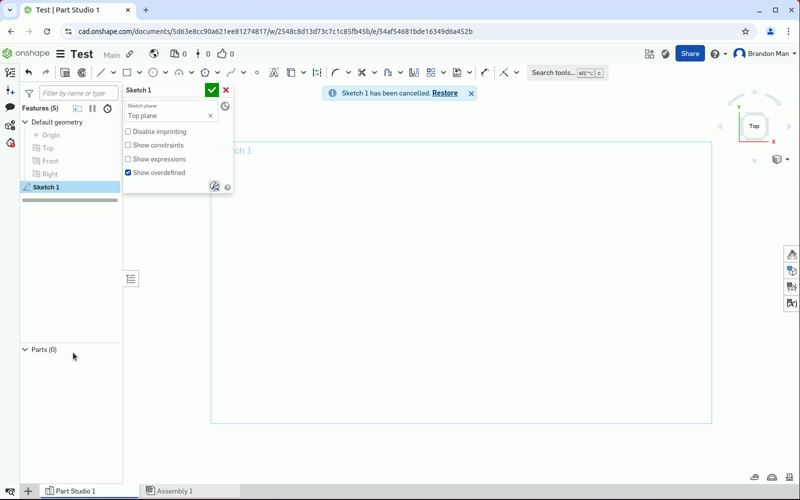
key(c)
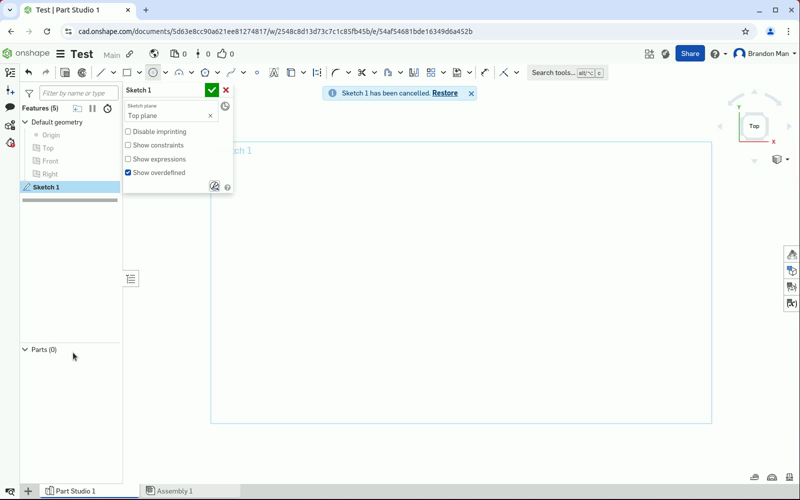
key_down(shift)
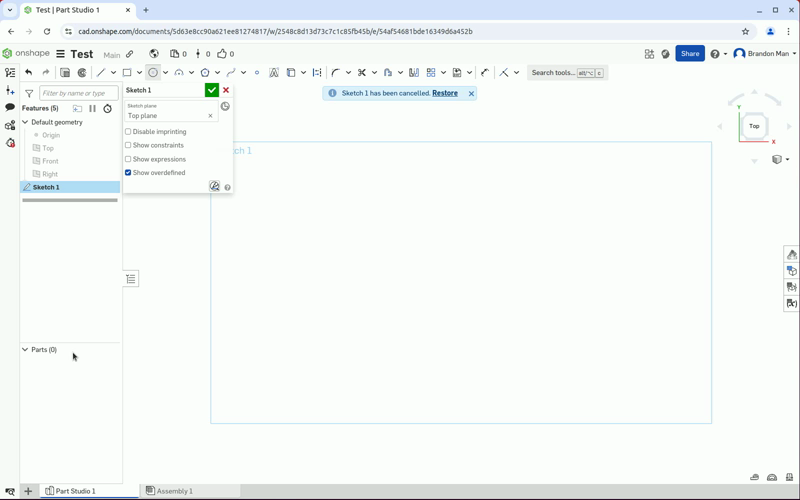
mouse_move(461, 282)
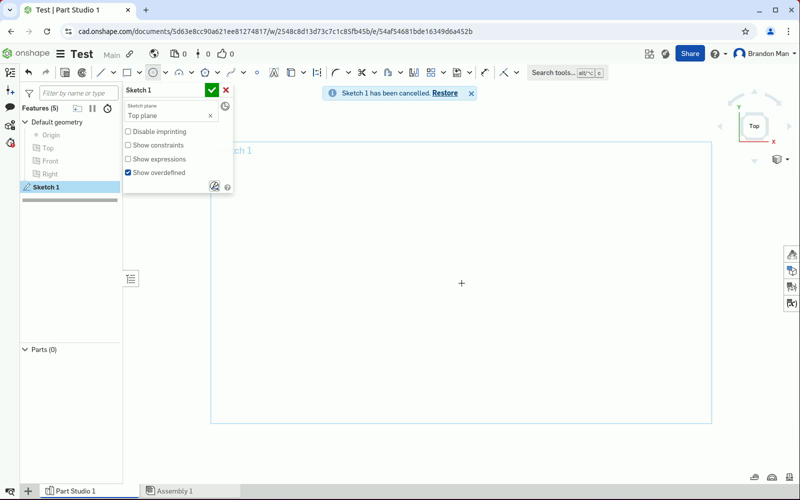
click(461, 282)
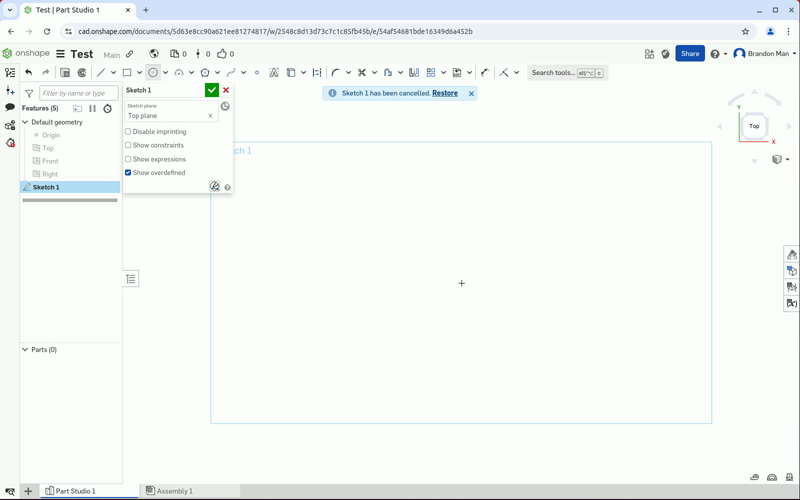
key_up(shift)
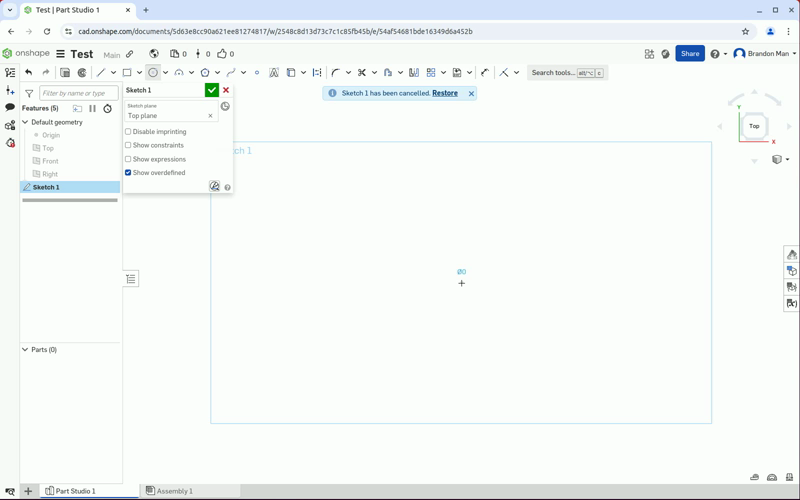
mouse_move(504, 282)
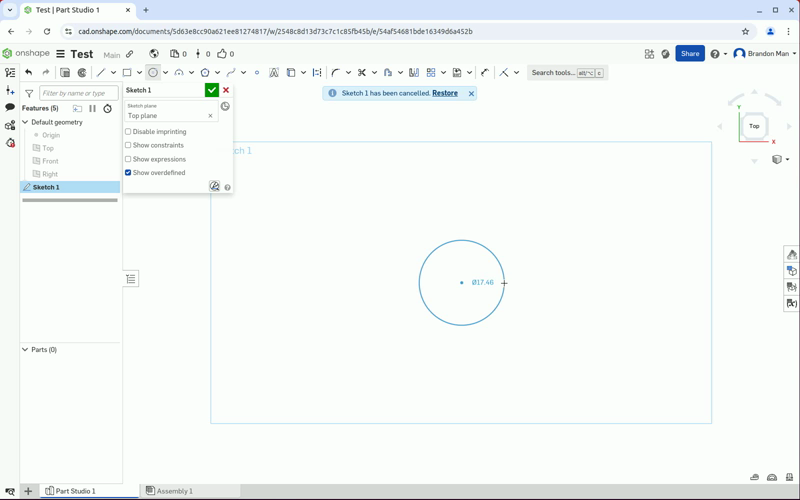
click(504, 282)
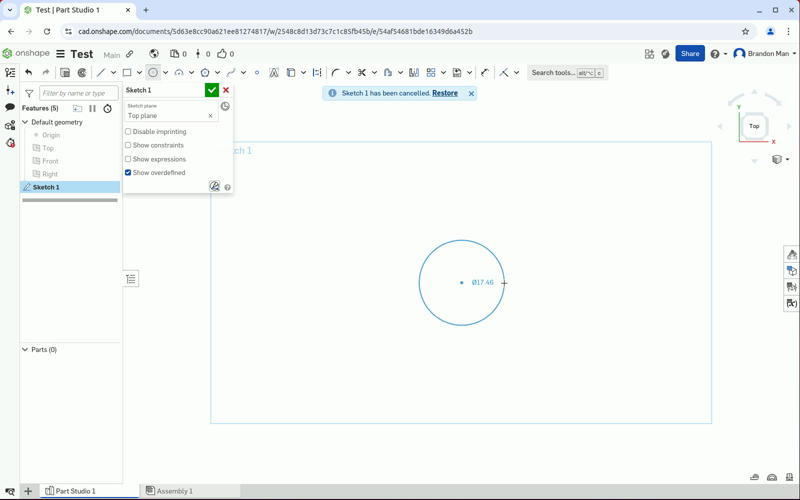
key(esc)
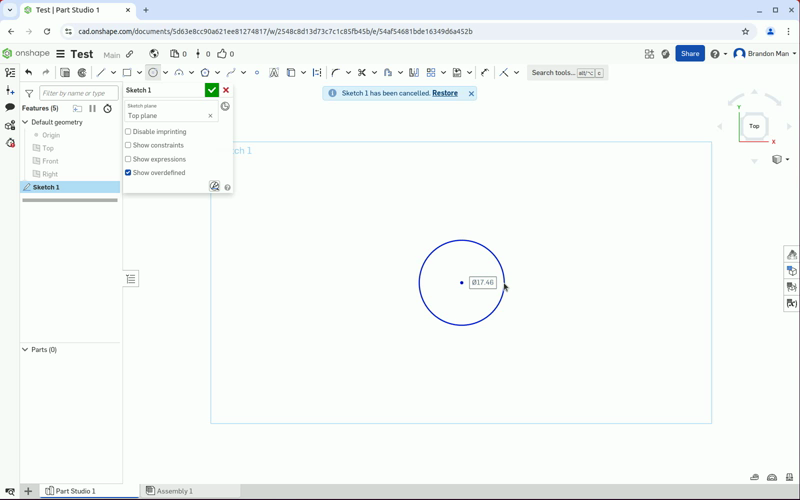
mouse_move(450, 256)
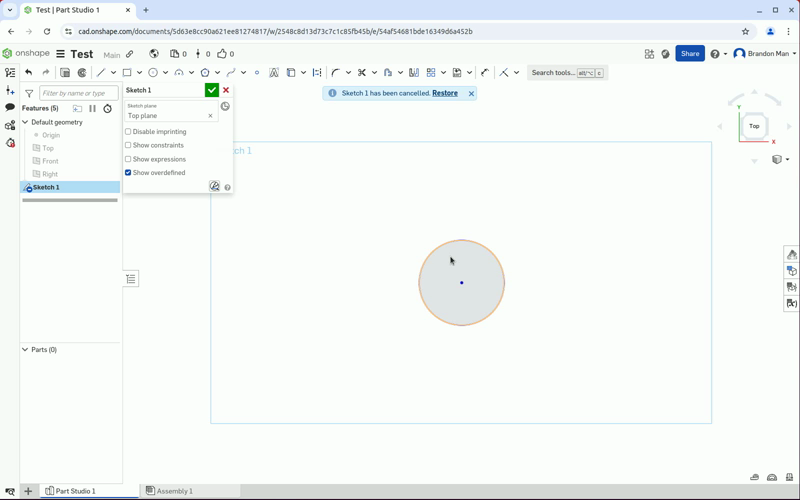
click(450, 256)
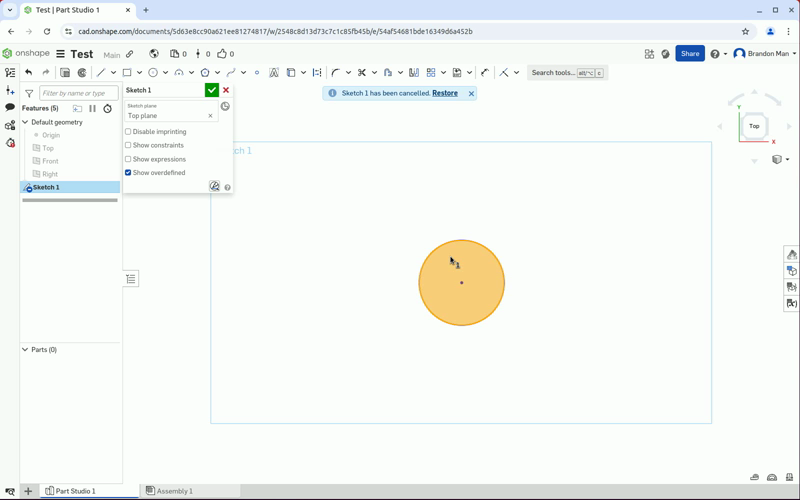
mouse_move(73, 352)
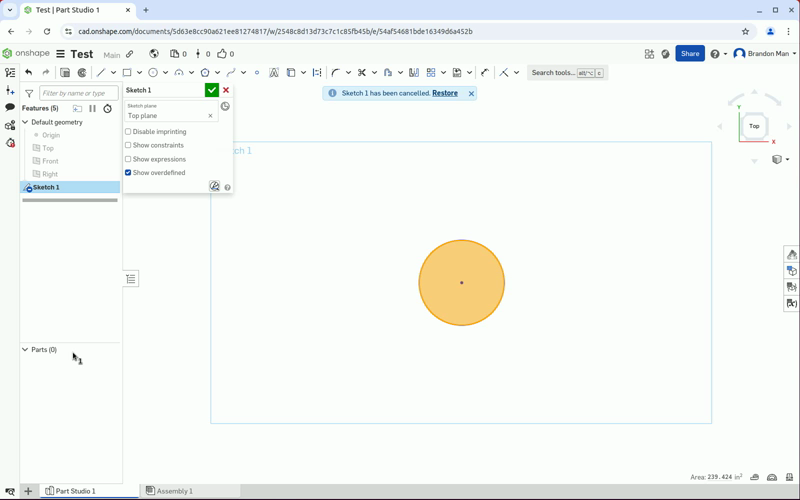
key(shift+y)
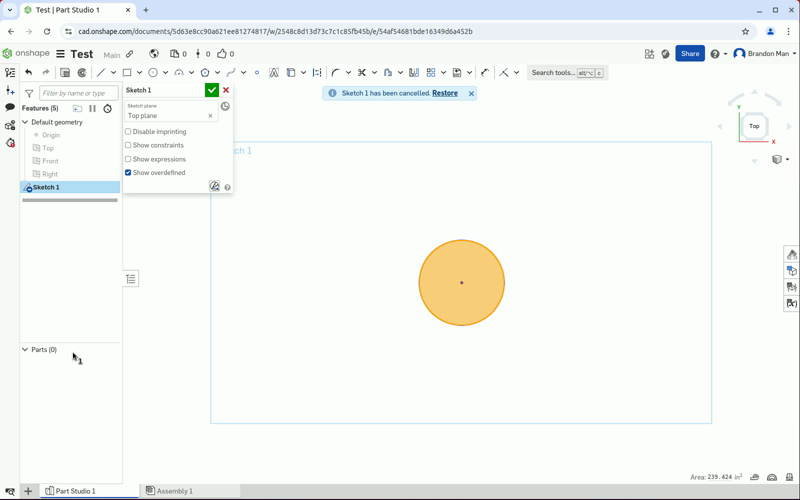
key(shift+e)
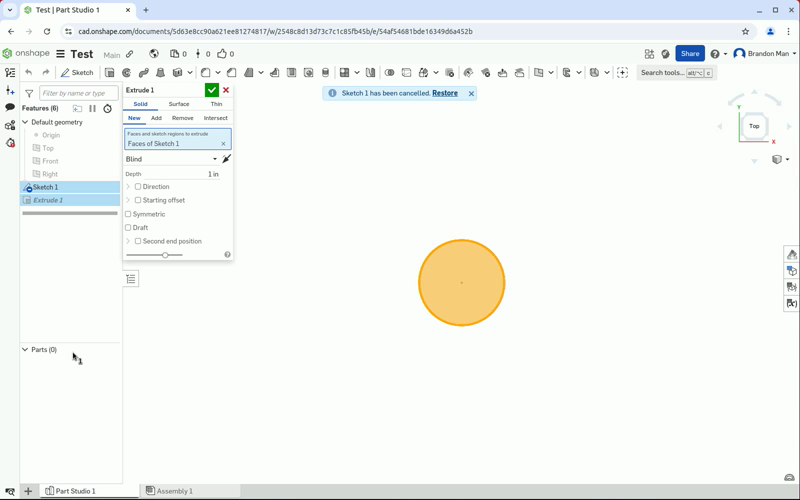
mouse_move(143, 106)
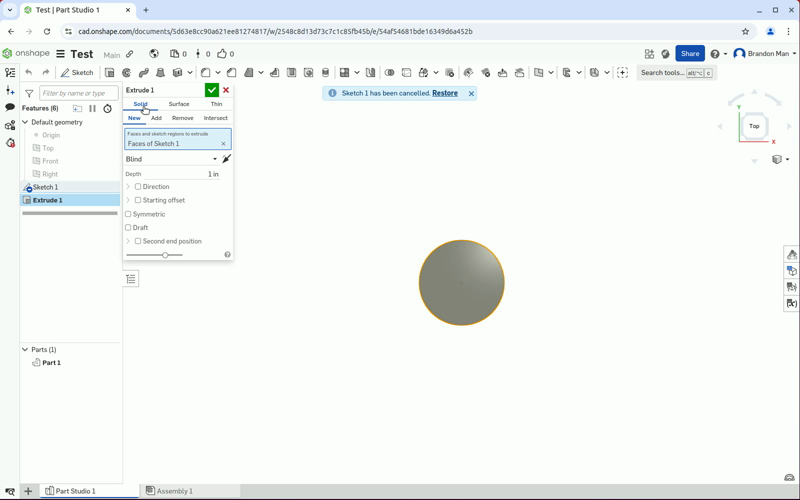
click(143, 106)
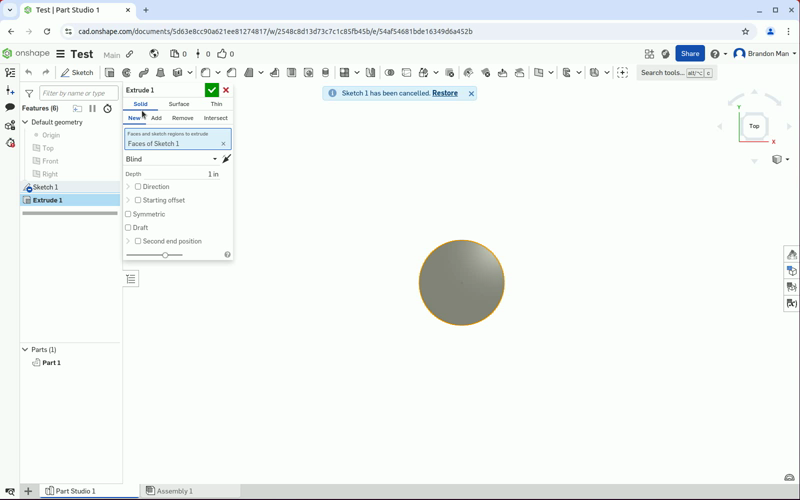
mouse_move(137, 120)
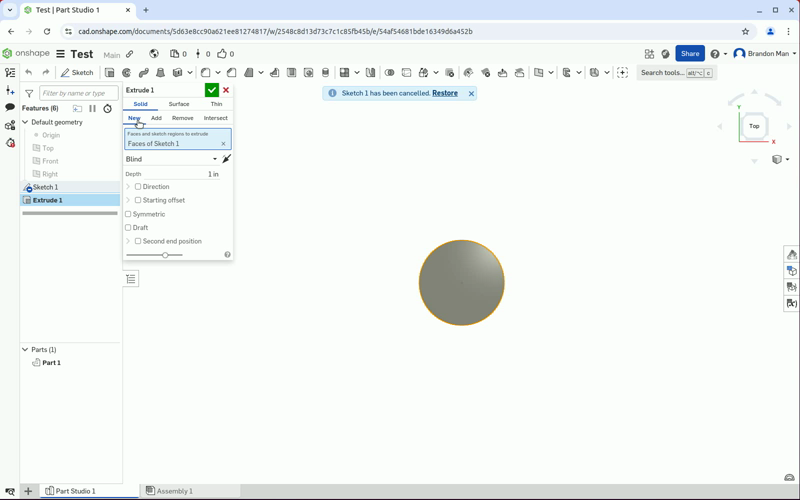
click(137, 120)
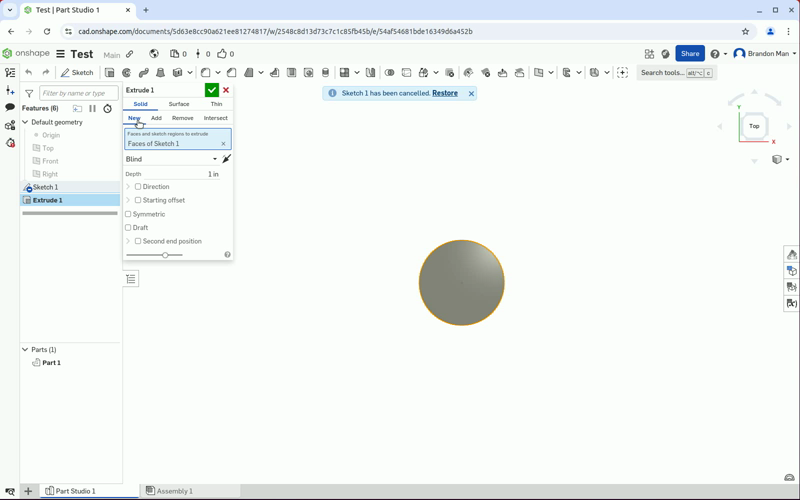
key(tab, 4)
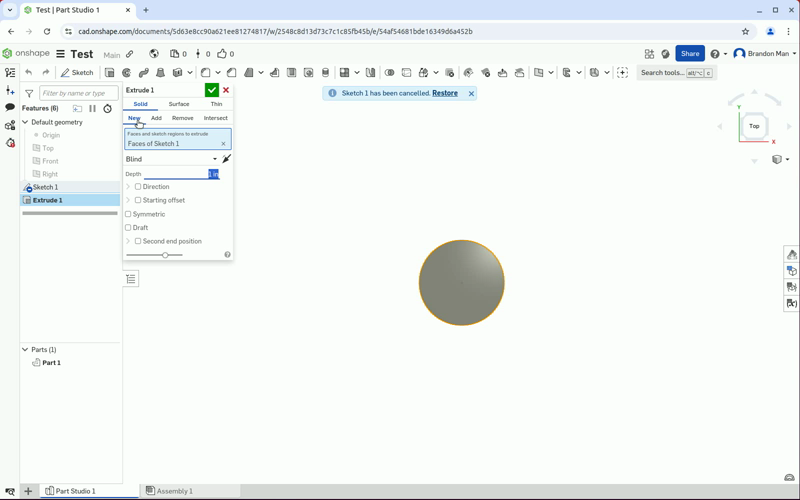
text(23.108)
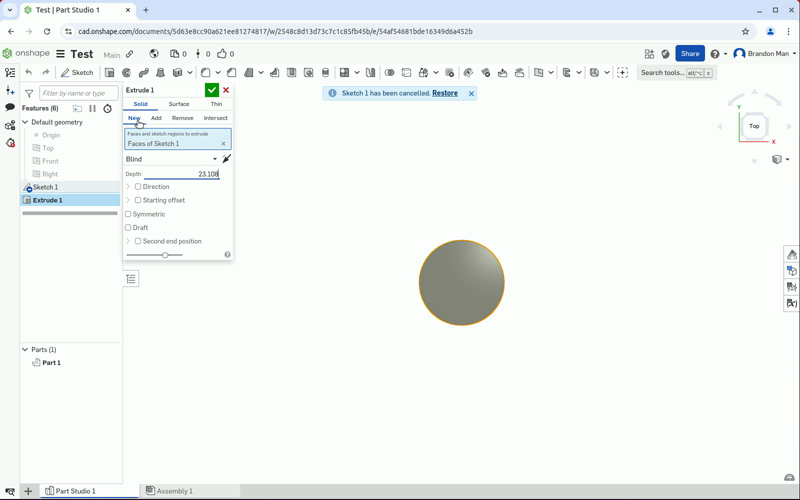
key(enter)
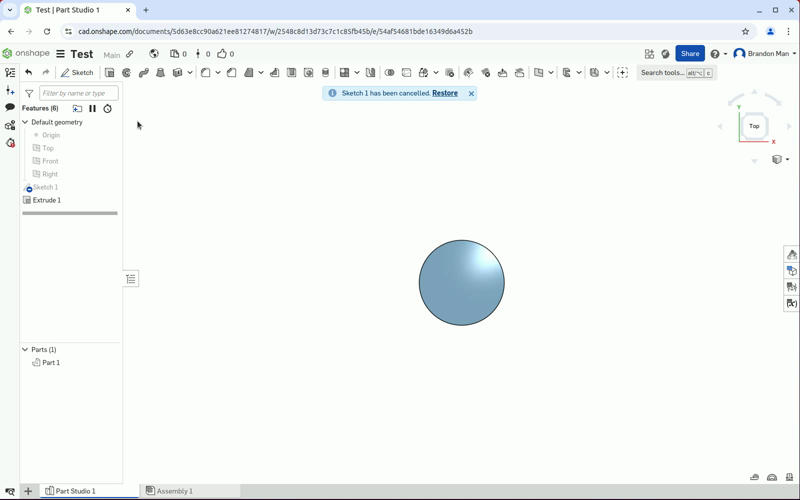
key(shift+h)
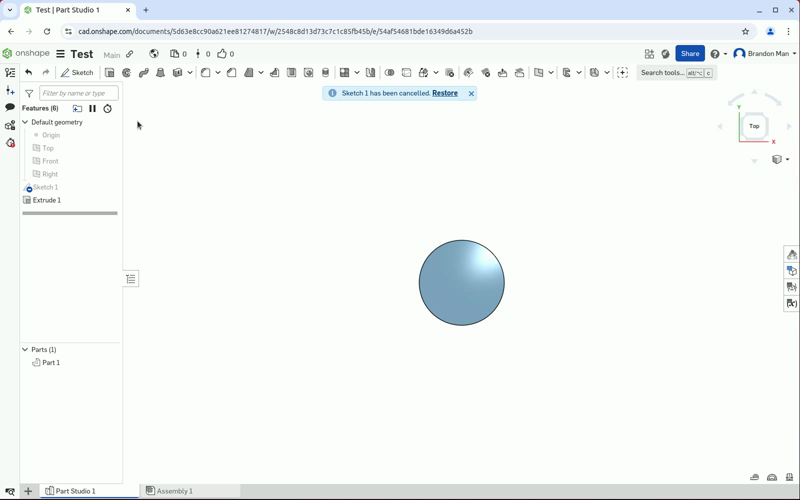
key(shift+h)
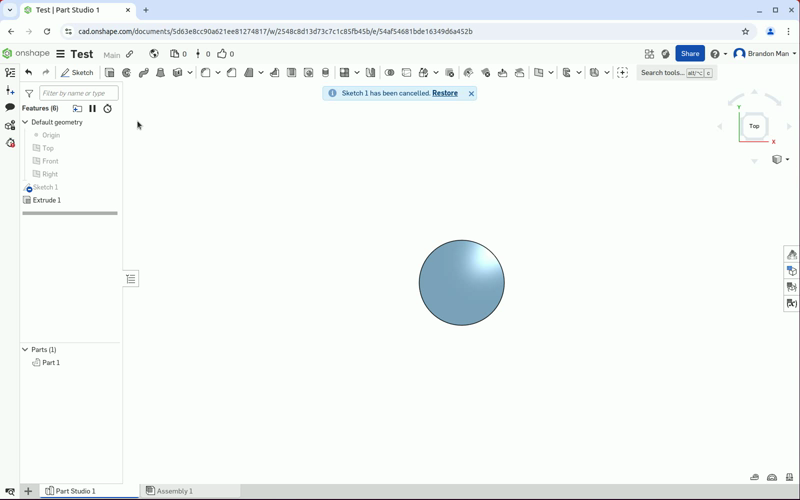
mouse_move(73, 189)
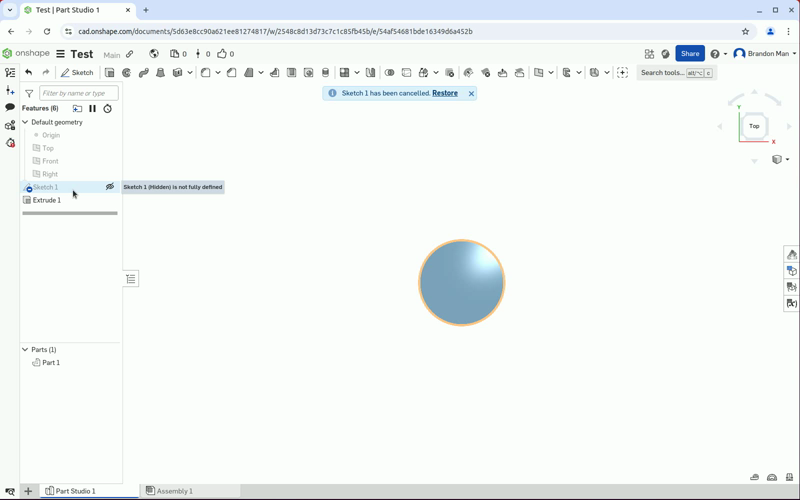
click(73, 189)
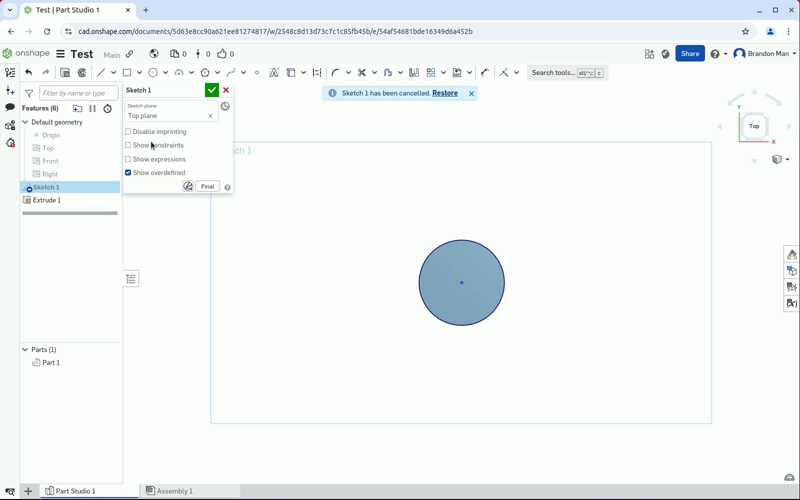
mouse_move(229, 92)
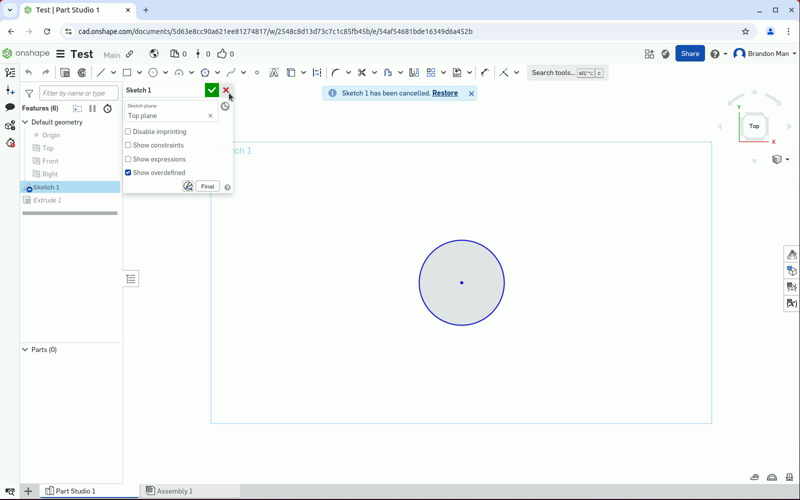
click(229, 92)
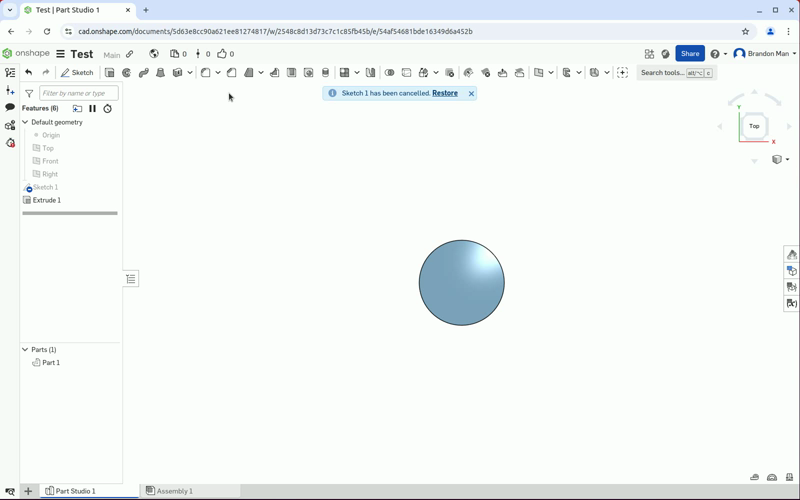
mouse_move(541, 75)
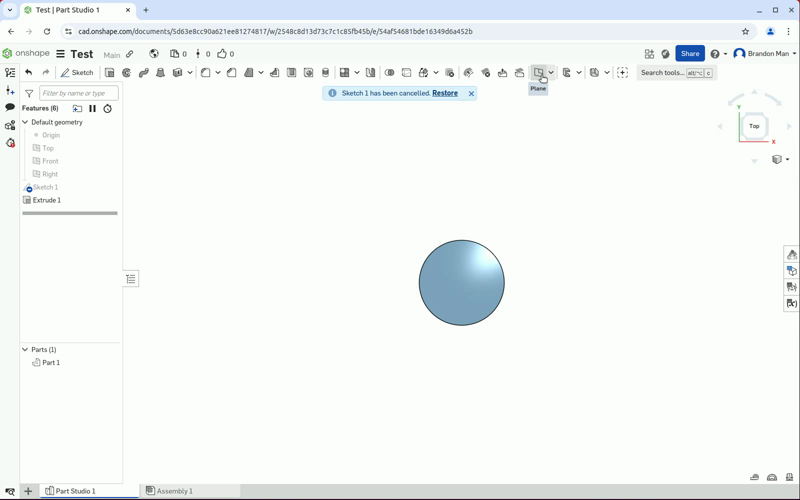
click(541, 75)
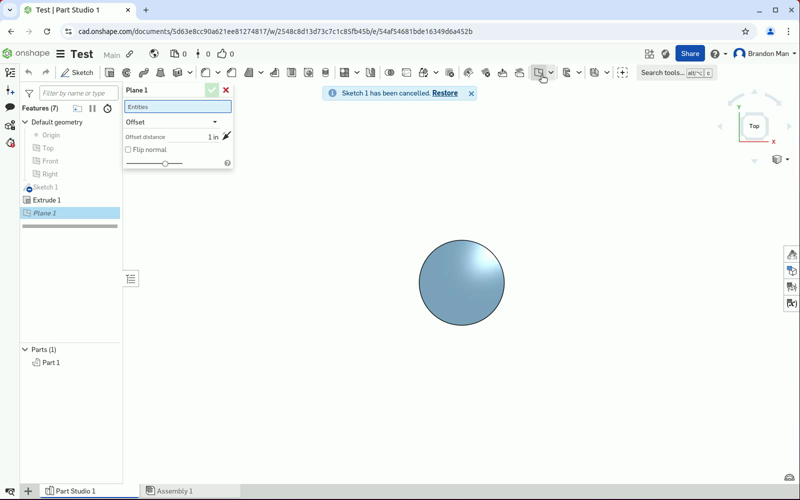
mouse_move(73, 150)
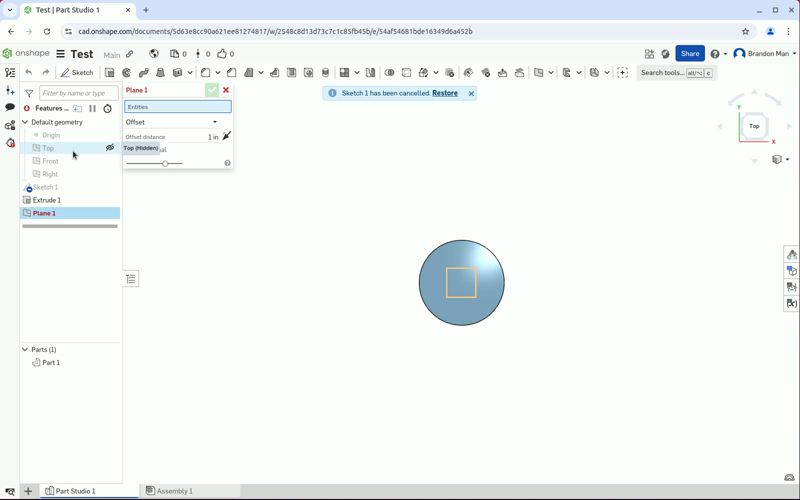
click(73, 150)
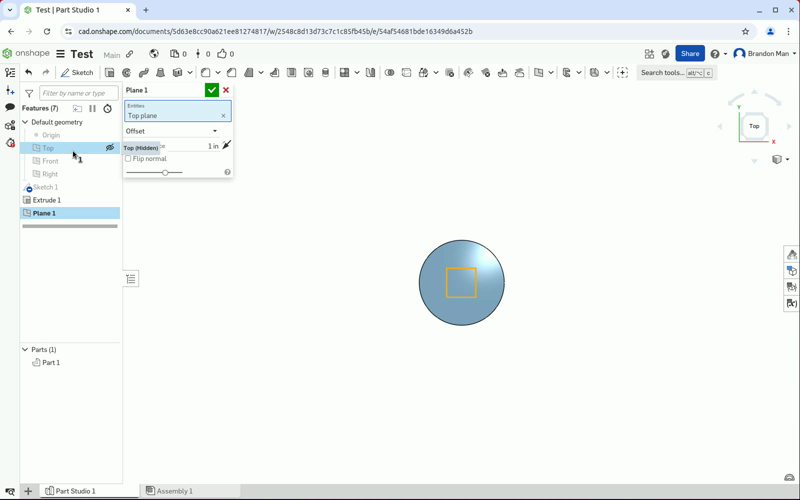
key(tab, 2)
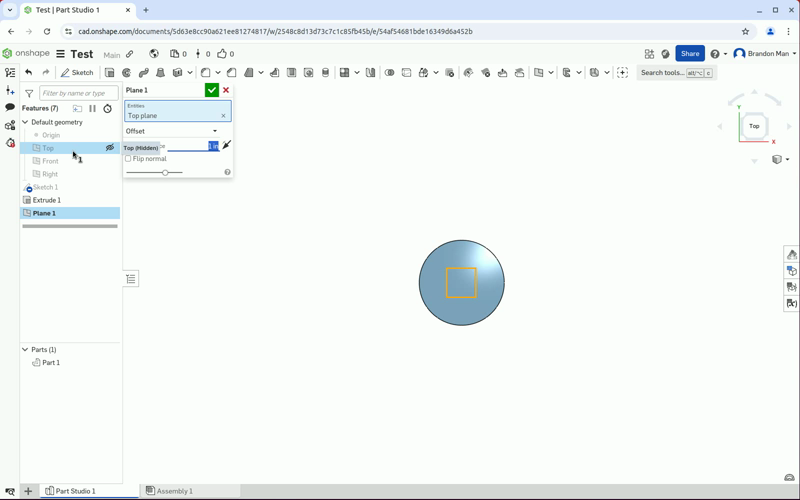
text(23.108)
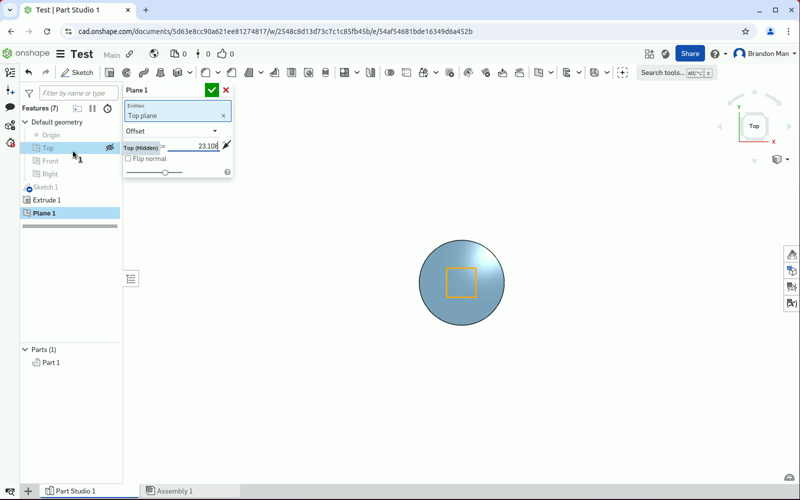
key(enter, 2)
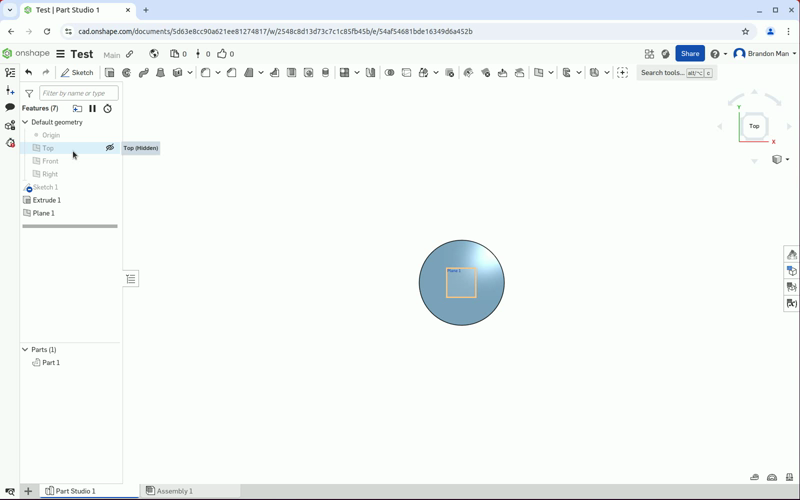
key(shift+s)
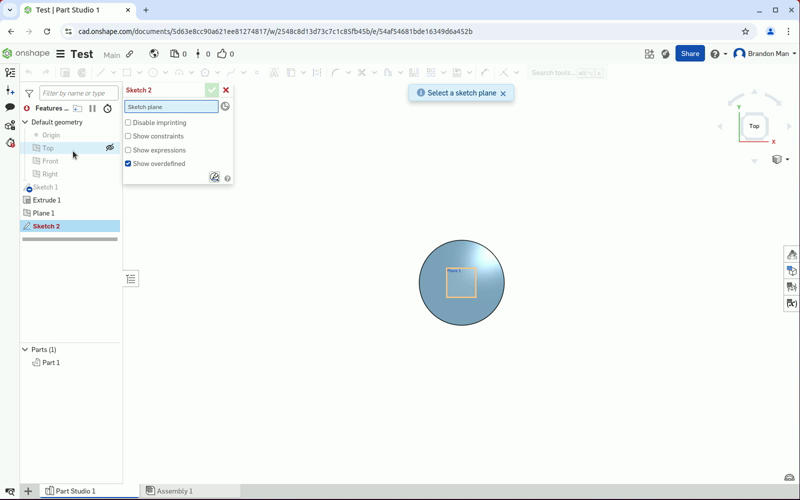
mouse_move(73, 215)
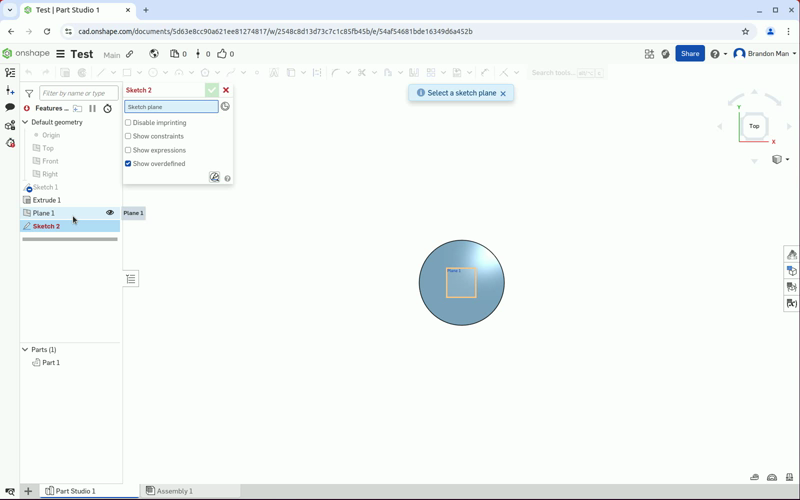
click(73, 215)
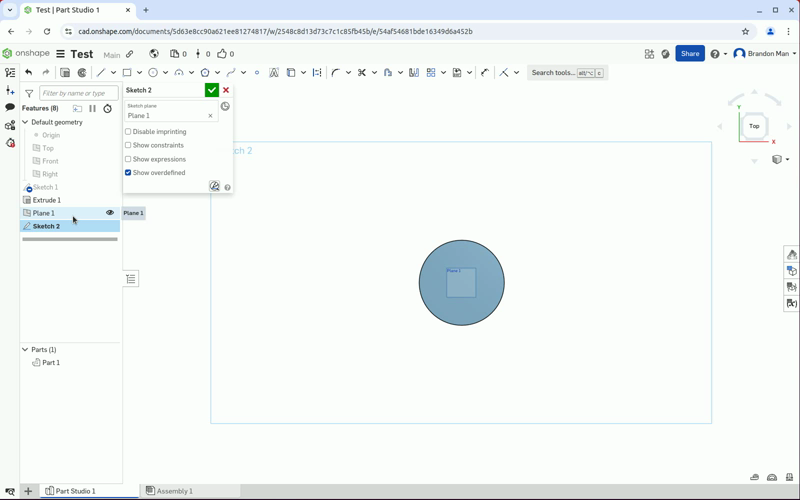
mouse_move(73, 352)
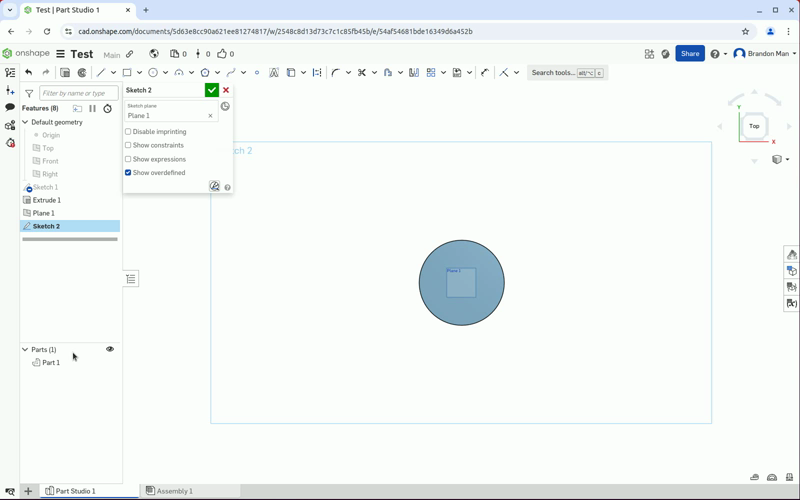
key(y)
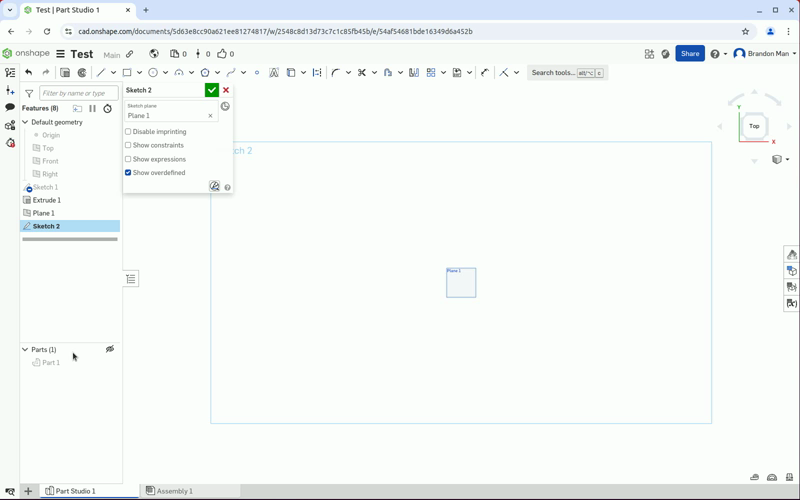
key(c)
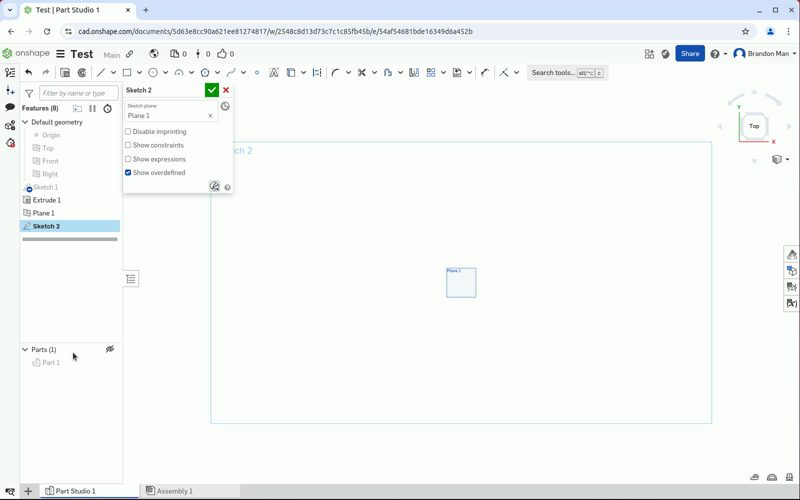
key_down(shift)
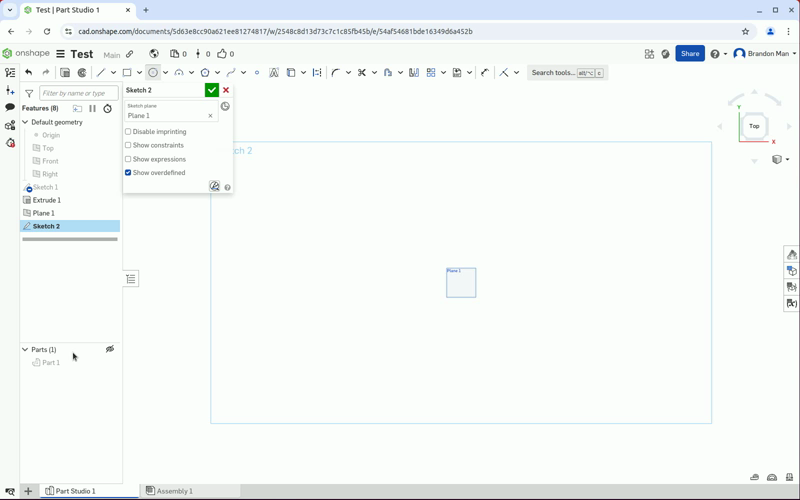
mouse_move(460, 282)
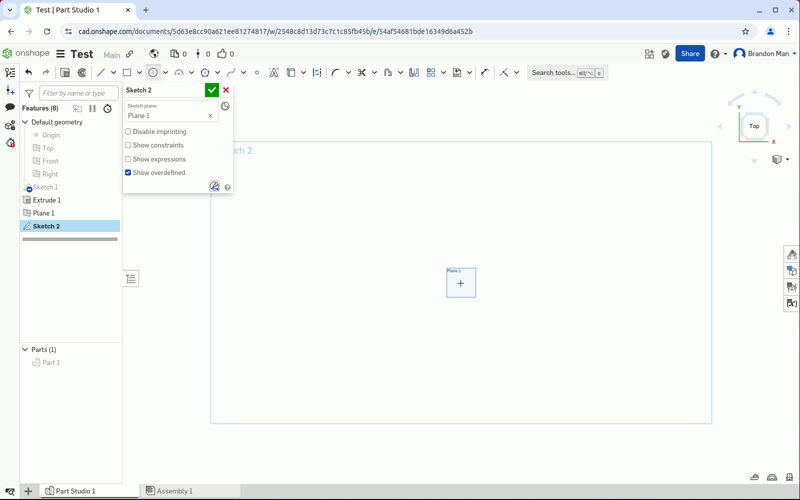
click(460, 282)
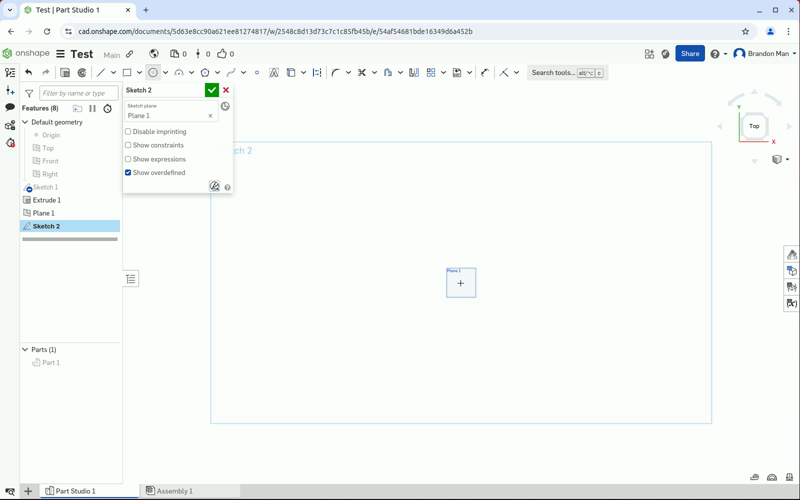
key_up(shift)
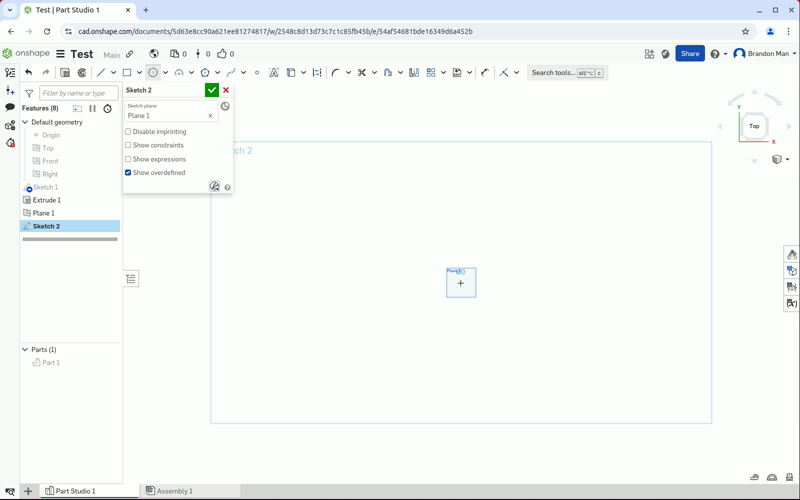
mouse_move(500, 282)
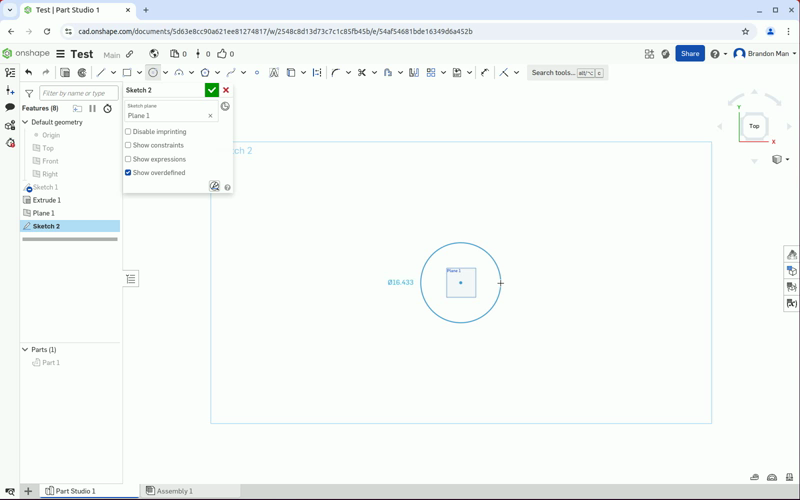
click(500, 282)
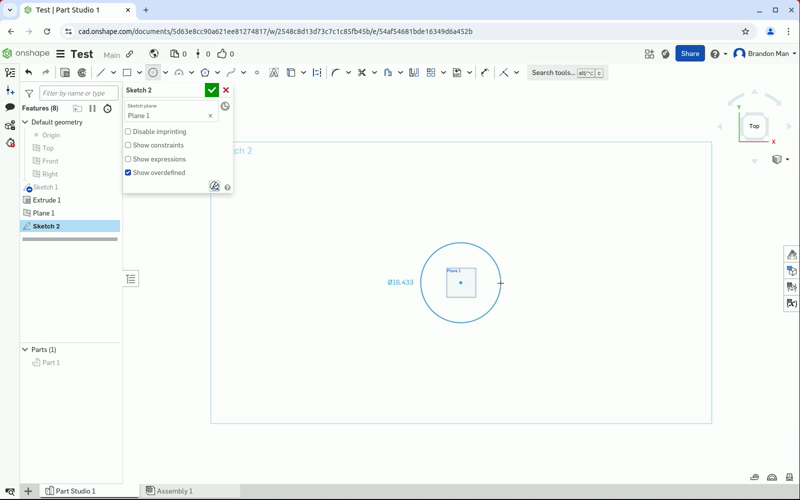
key(esc)
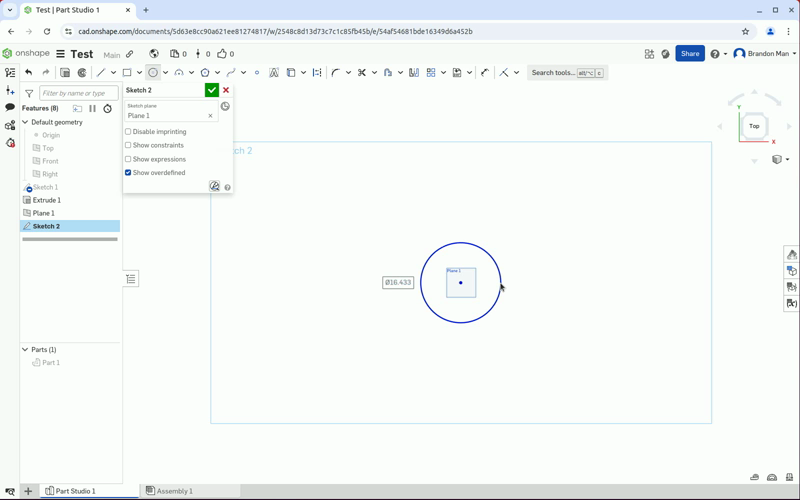
mouse_move(428, 293)
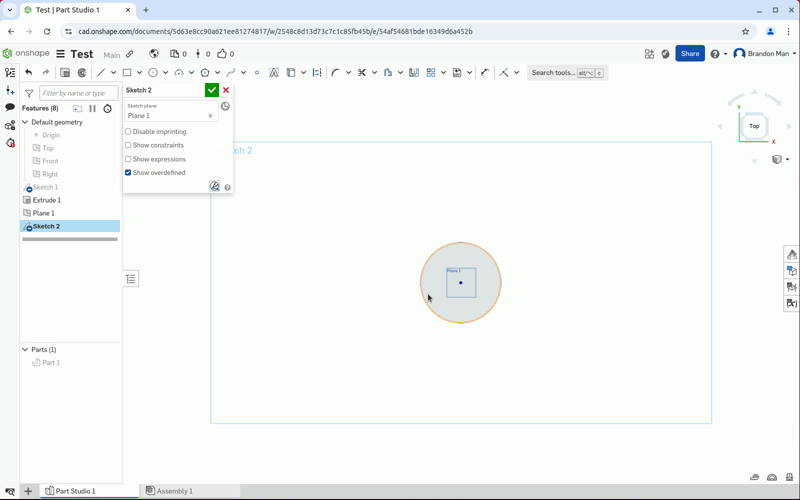
click(428, 293)
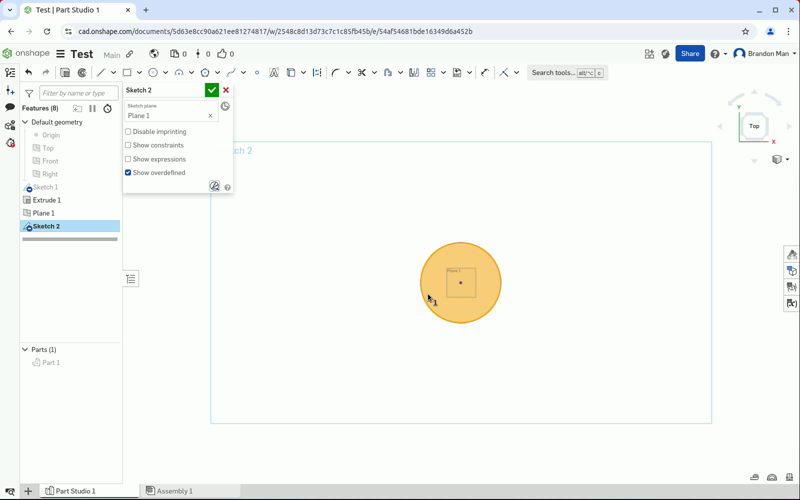
mouse_move(73, 352)
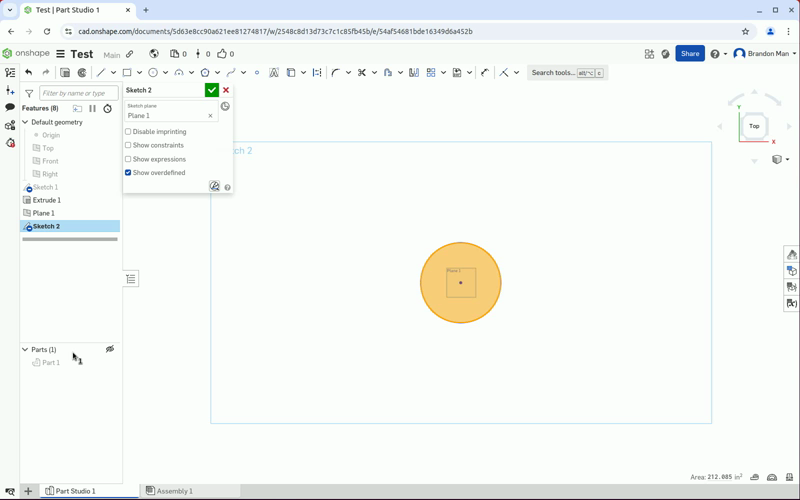
key(shift+y)
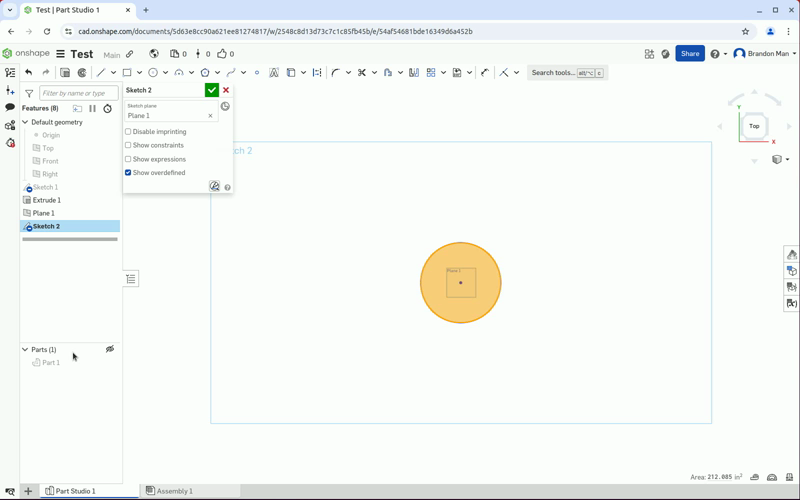
key(shift+e)
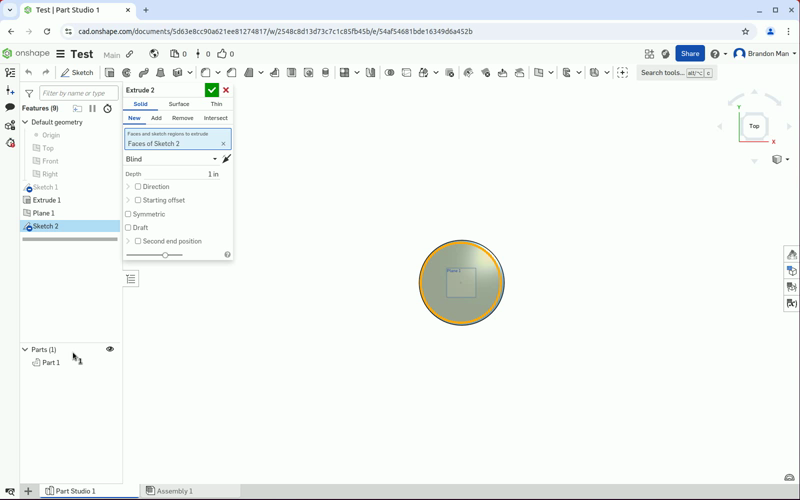
mouse_move(143, 106)
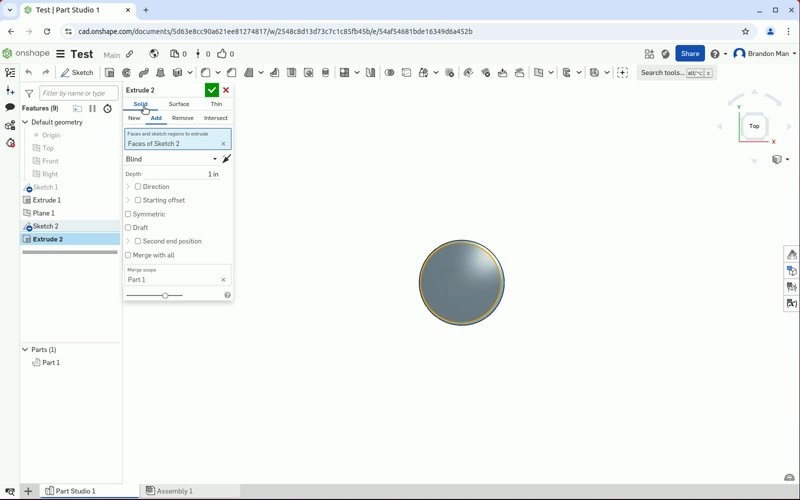
click(143, 106)
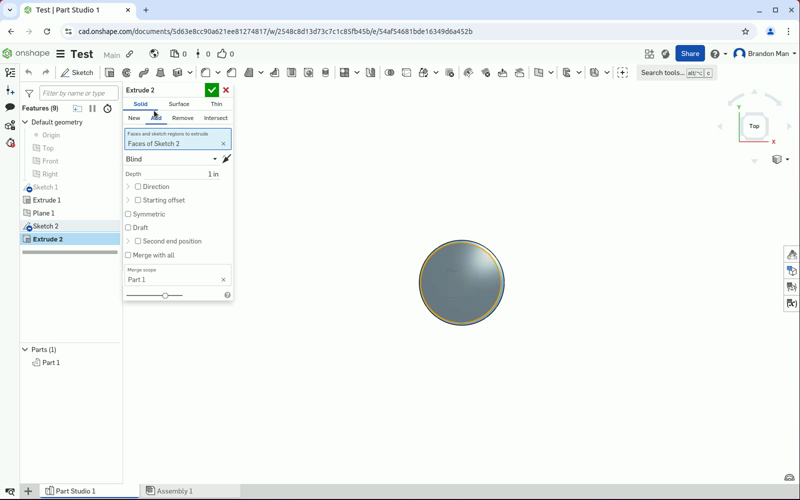
mouse_move(186, 120)
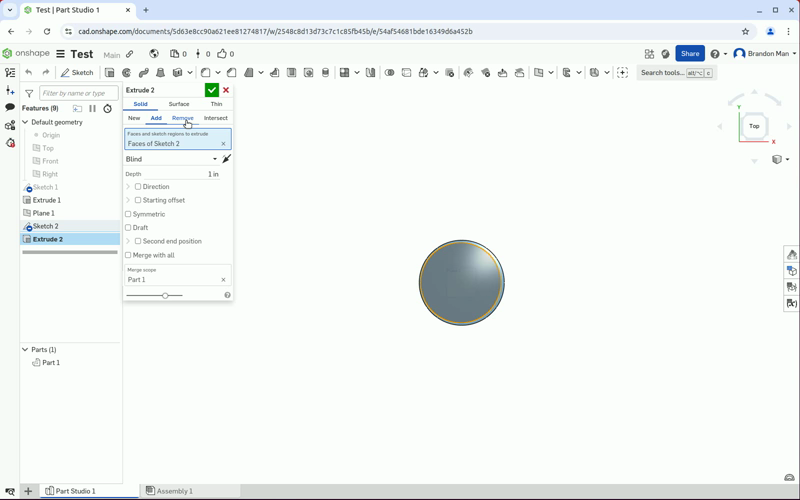
click(186, 120)
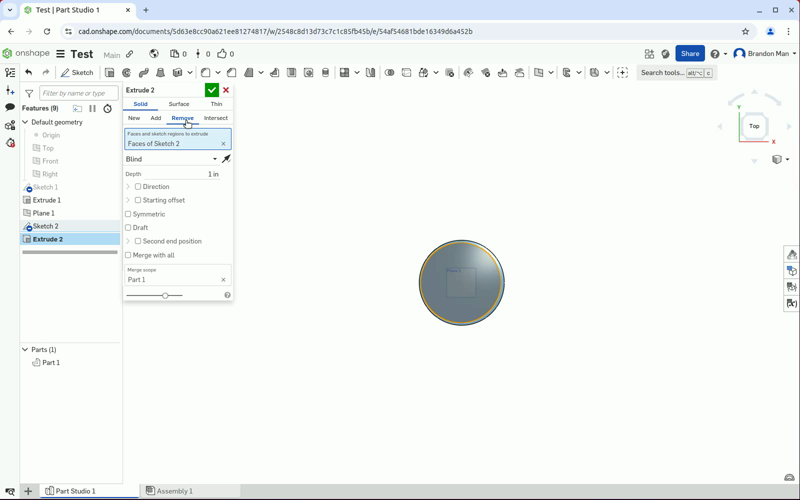
key(tab, 4)
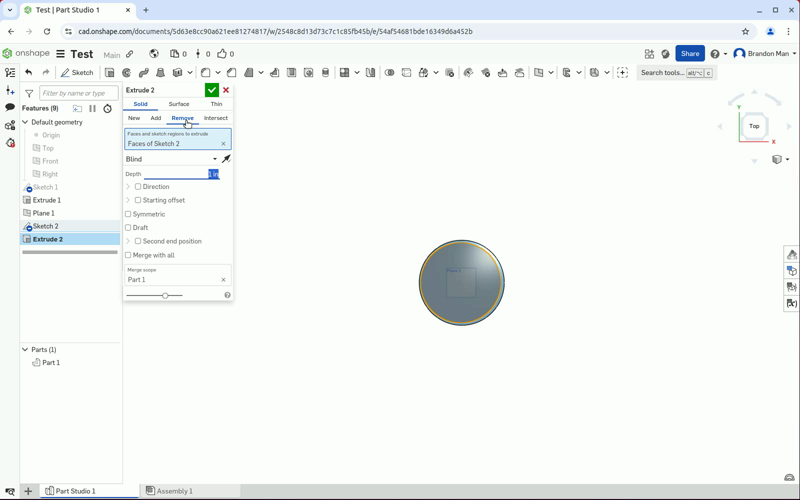
text(22.627)
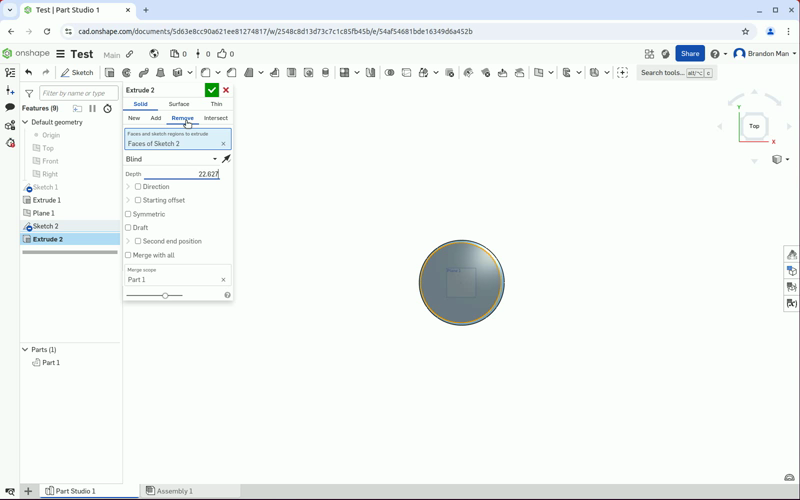
key(tab, 6)
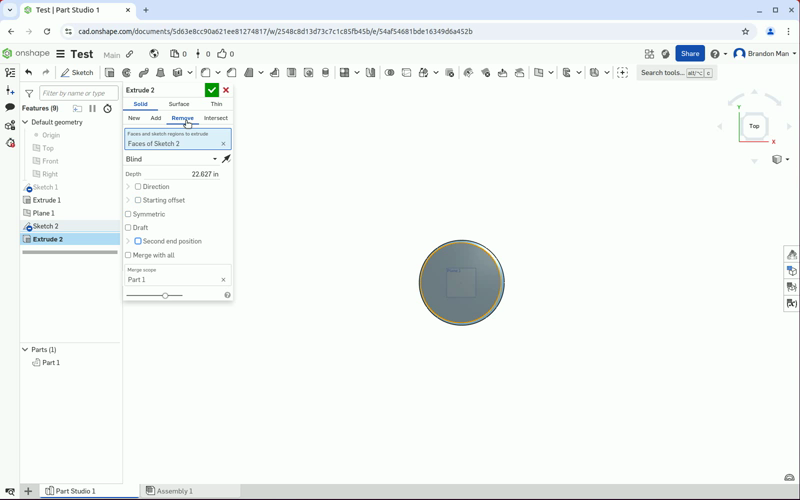
key(space)
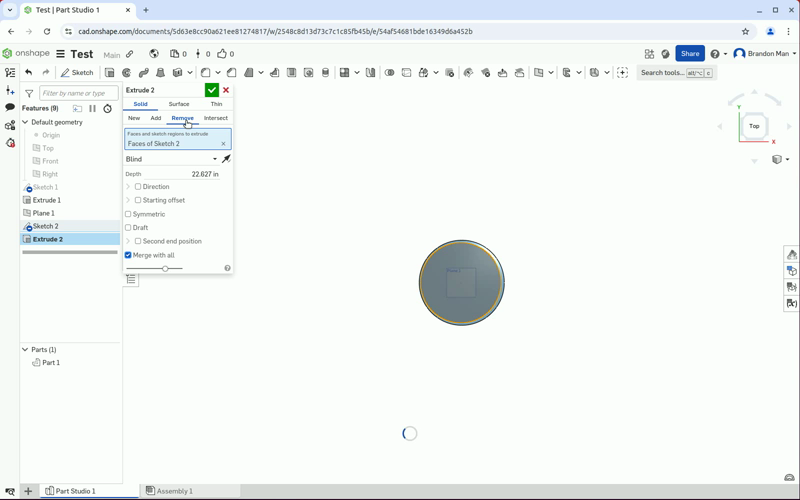
key(enter)
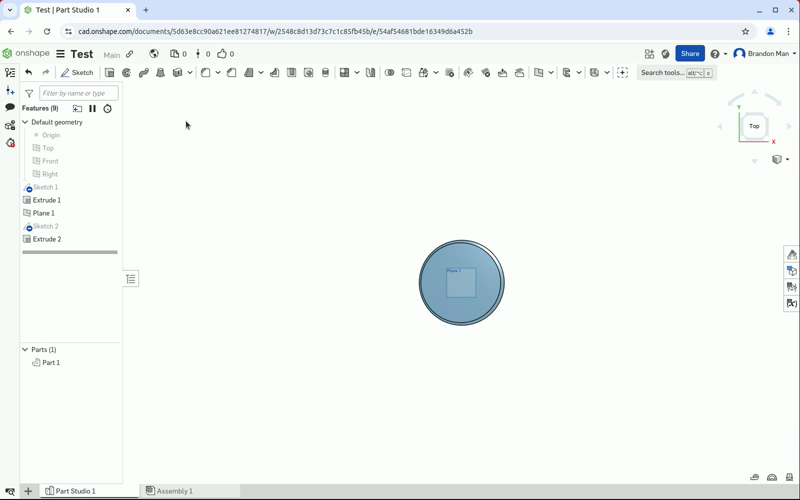
key(shift+h)
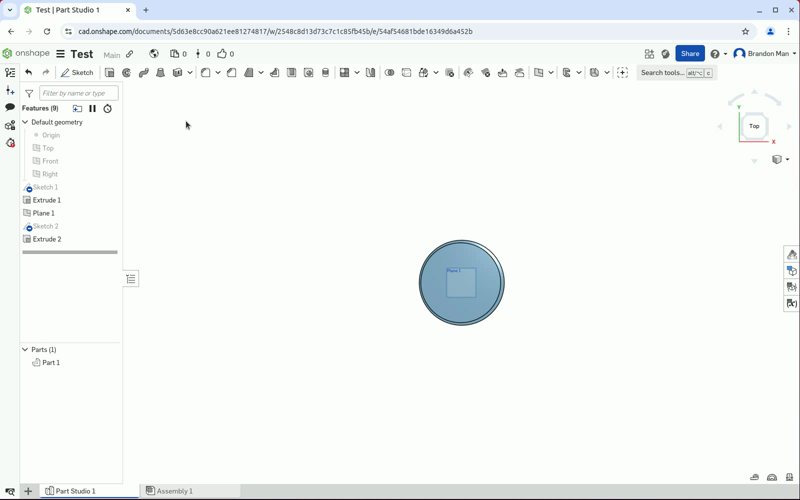
key(shift+h)
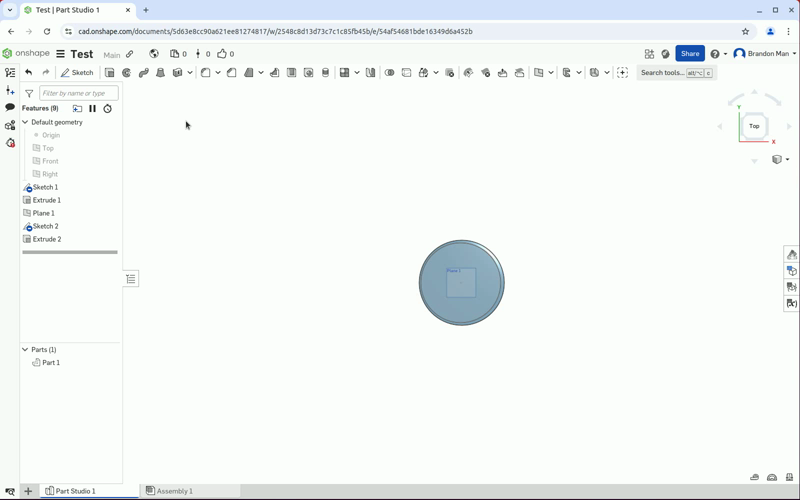
key(shift+7)
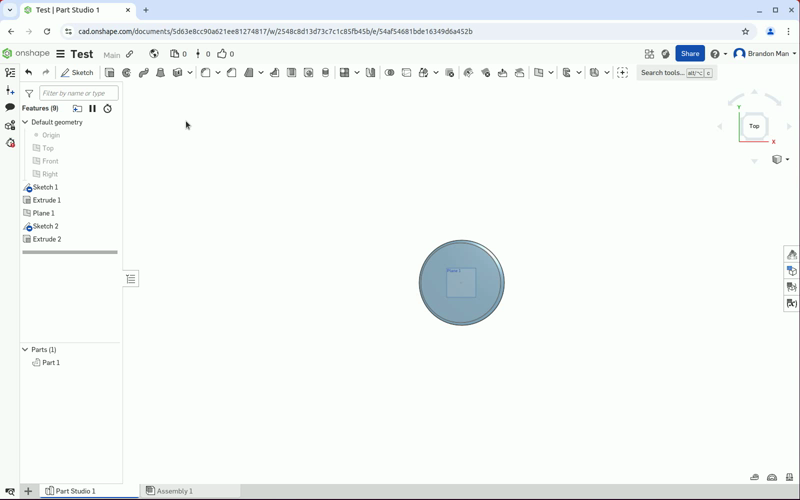
key(up, 3)
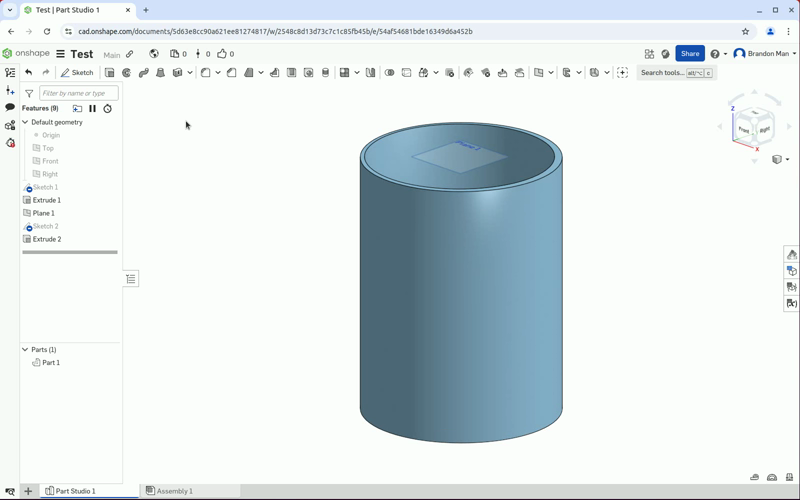
key(left, 3)
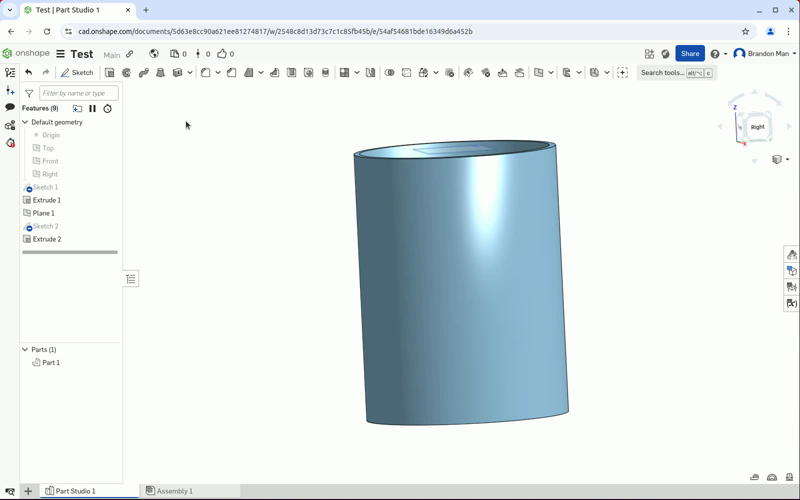
key(right, 3)
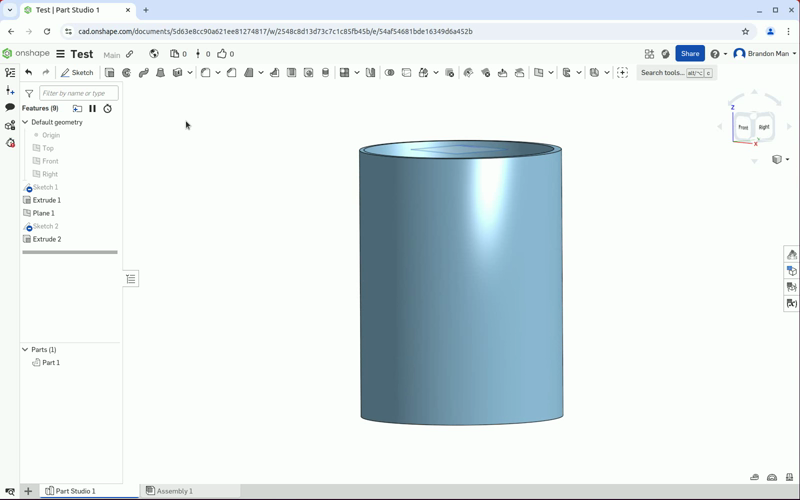
key(down, 3)
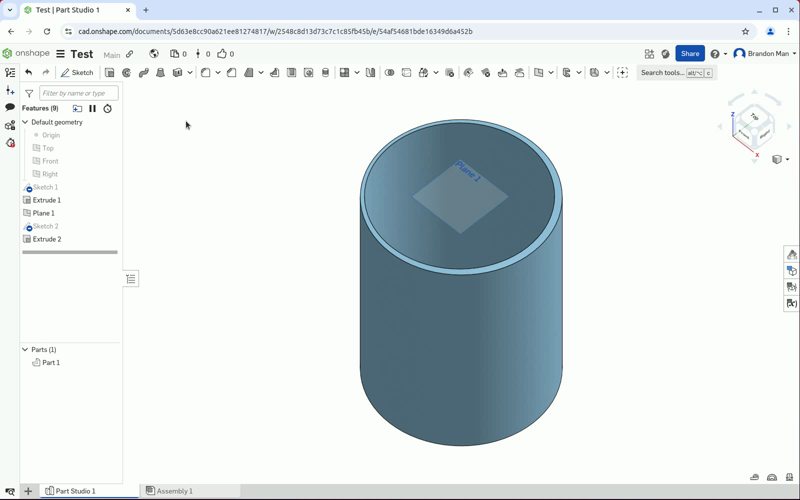
mouse_move(73, 189)
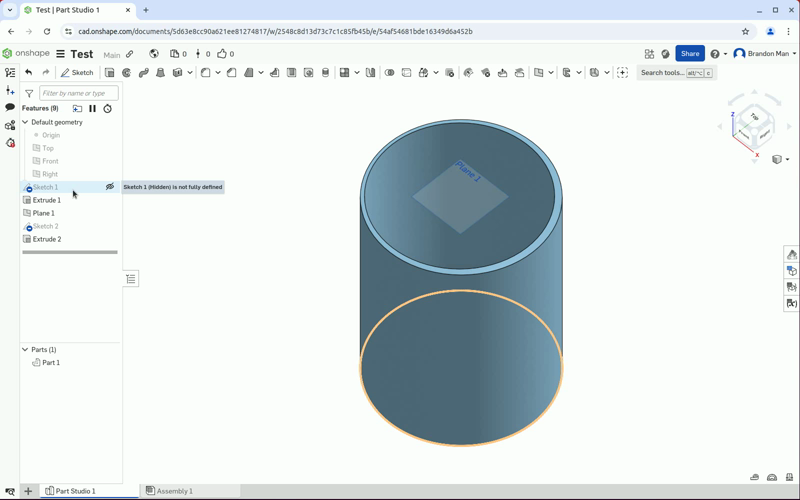
click(73, 189)